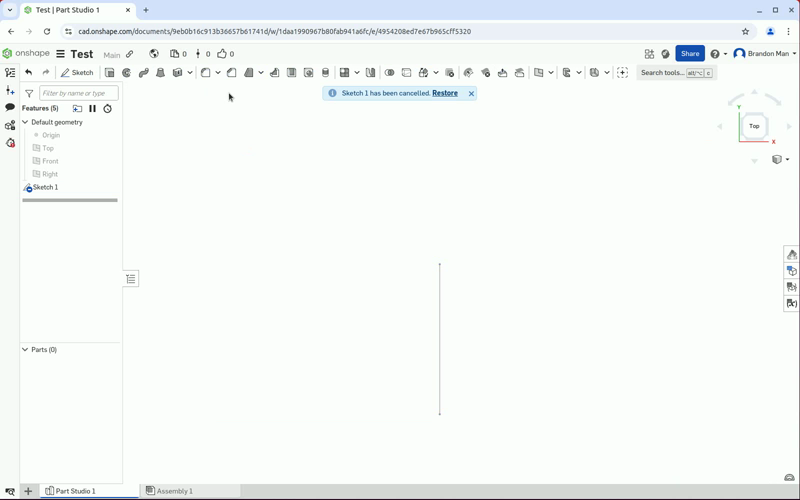
key(shift+h)
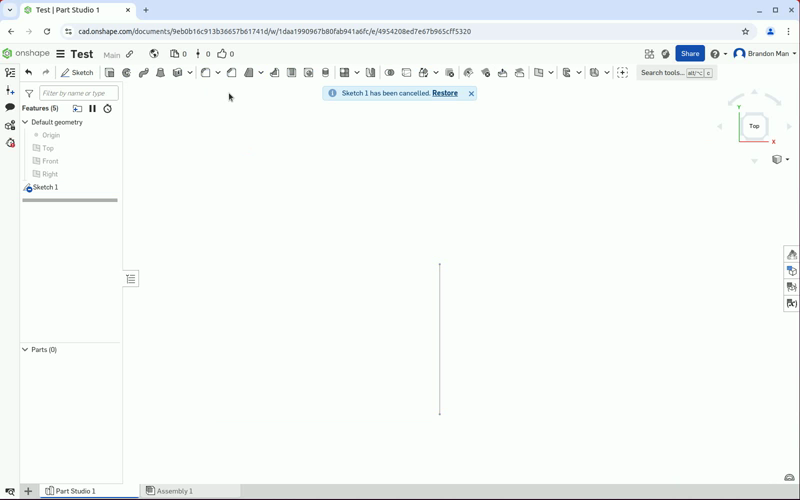
key(shift+s)
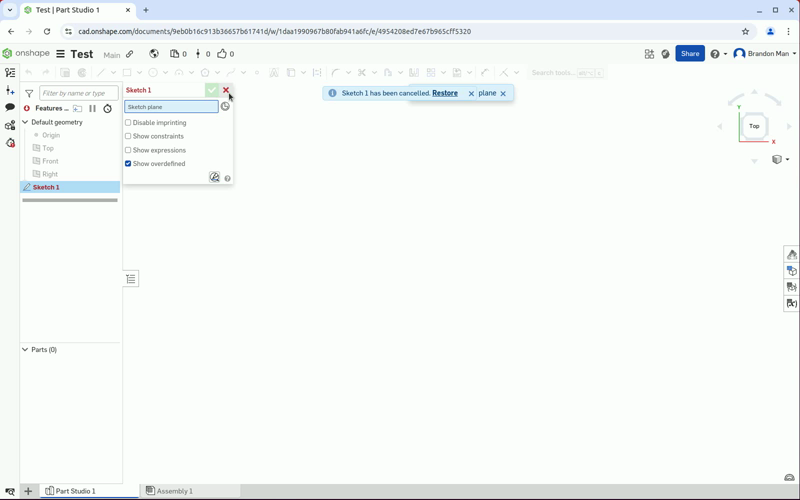
mouse_move(73, 150)
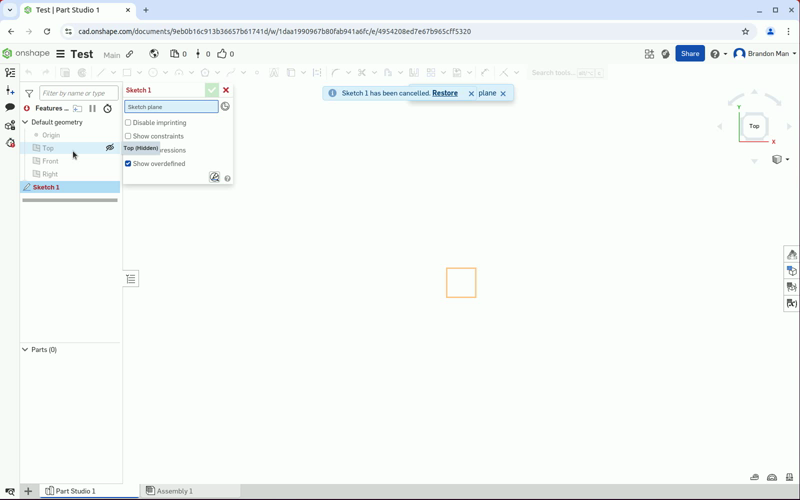
click(73, 150)
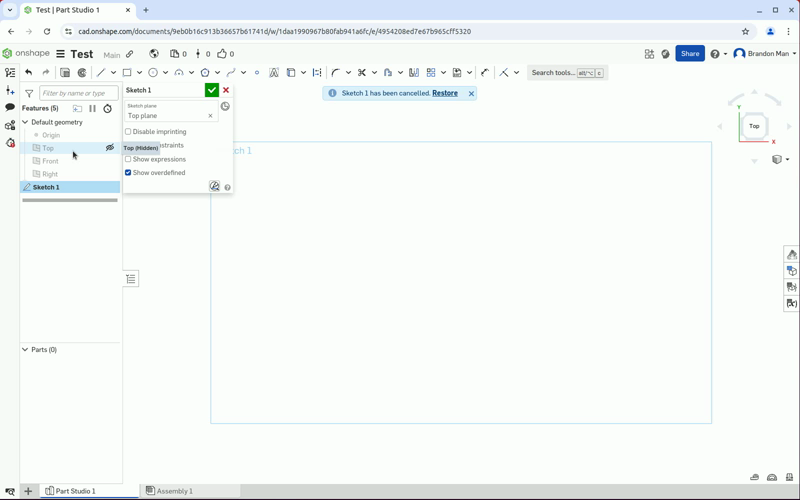
mouse_move(73, 352)
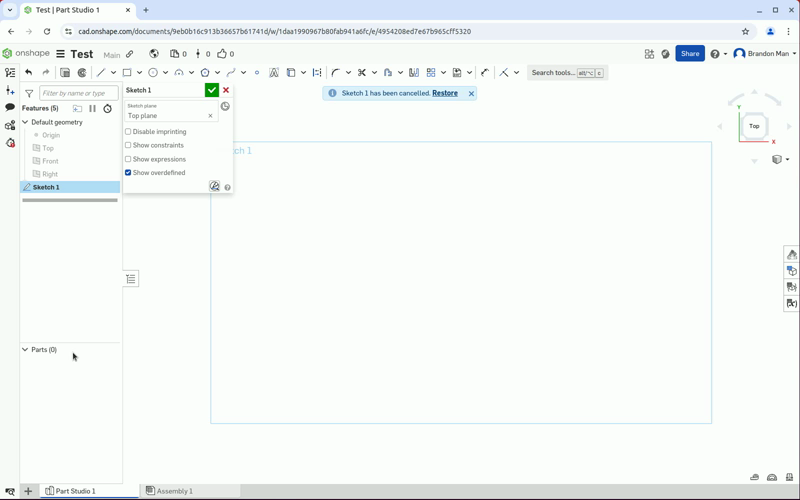
key(y)
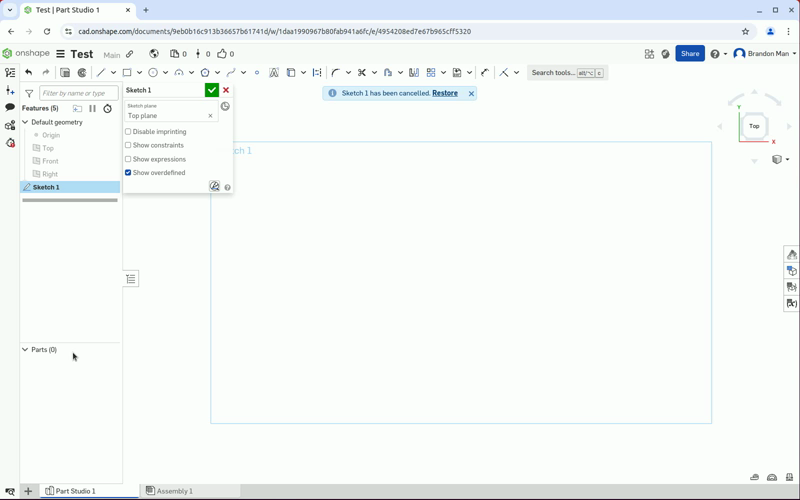
key(c)
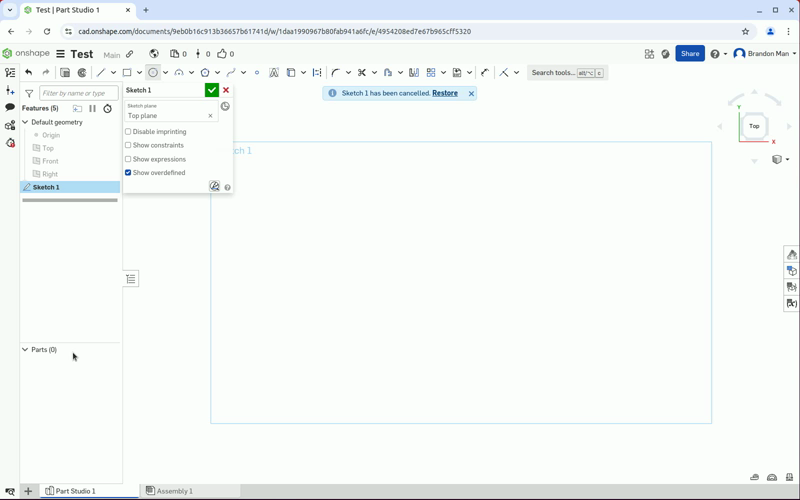
key_down(shift)
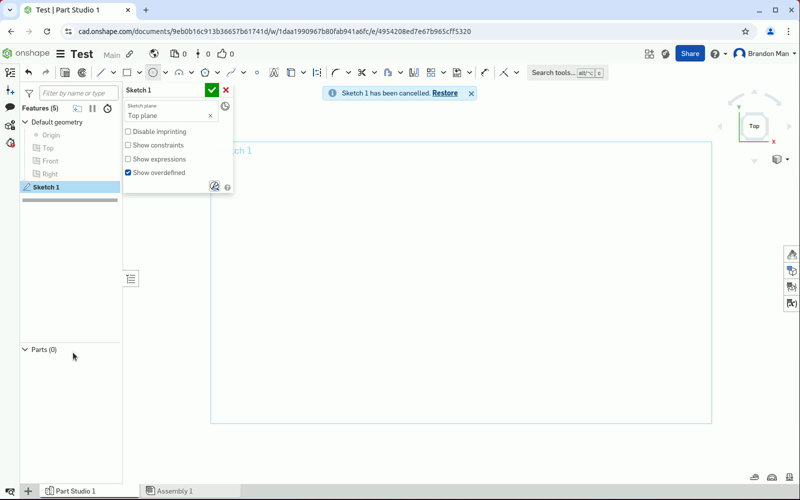
mouse_move(461, 282)
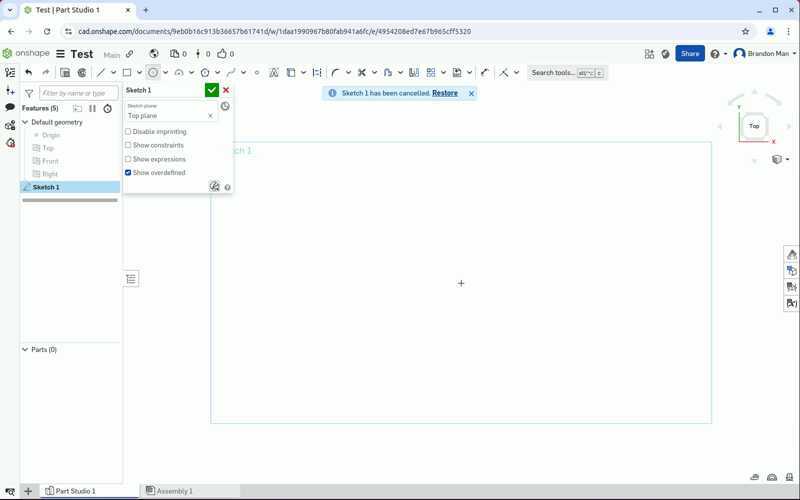
click(461, 282)
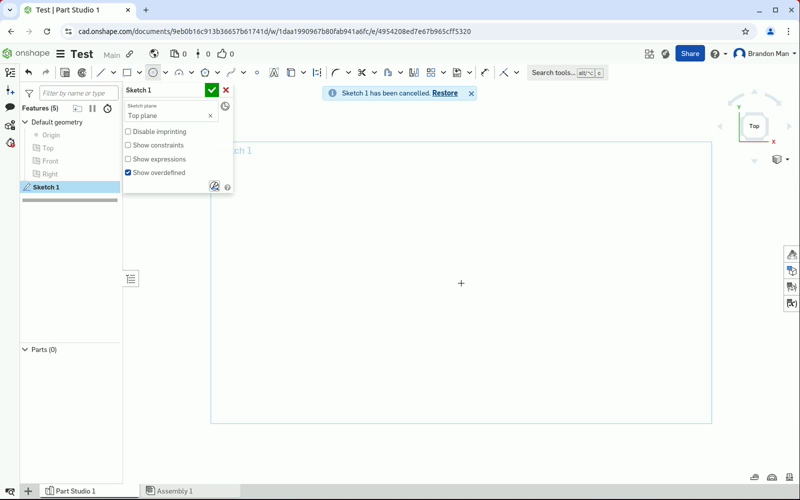
key_up(shift)
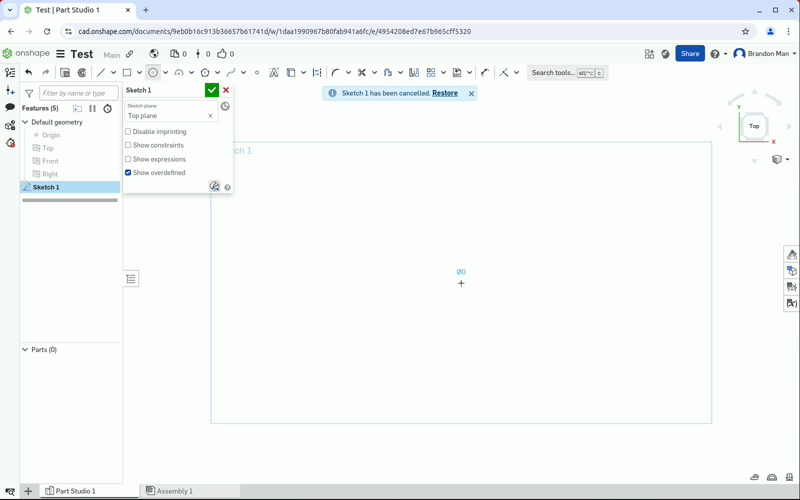
mouse_move(505, 282)
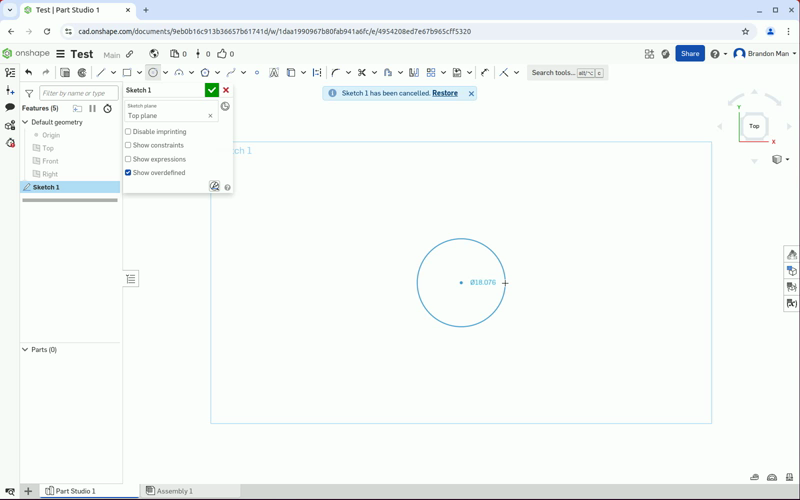
click(505, 282)
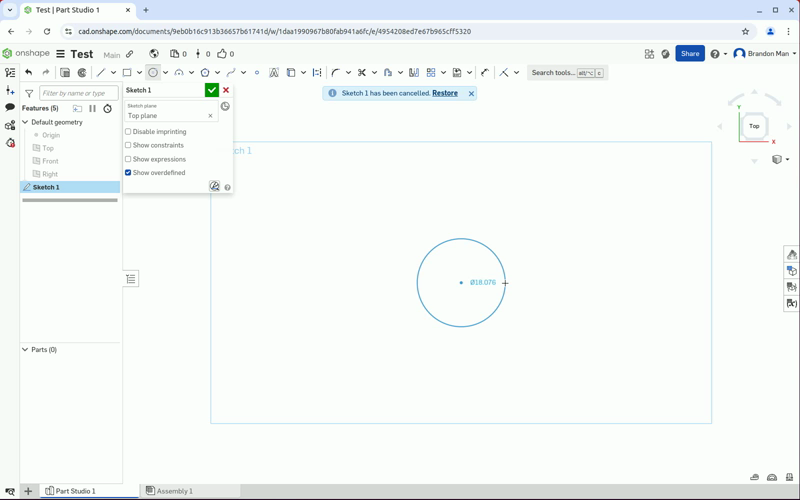
key(esc)
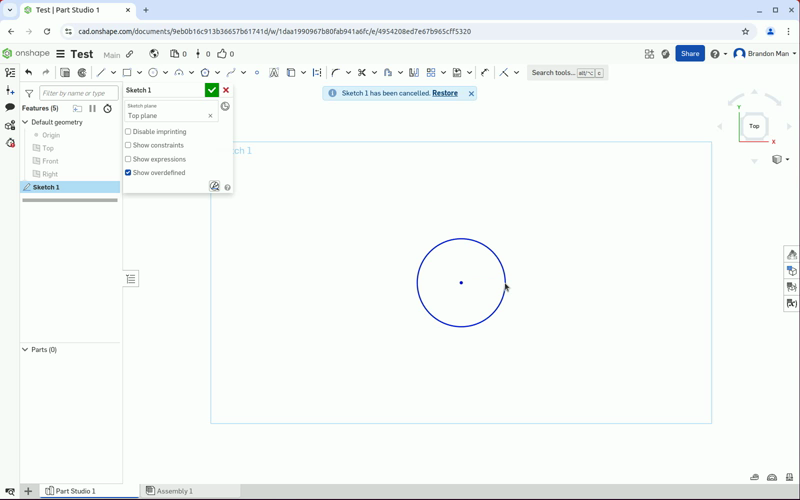
mouse_move(445, 259)
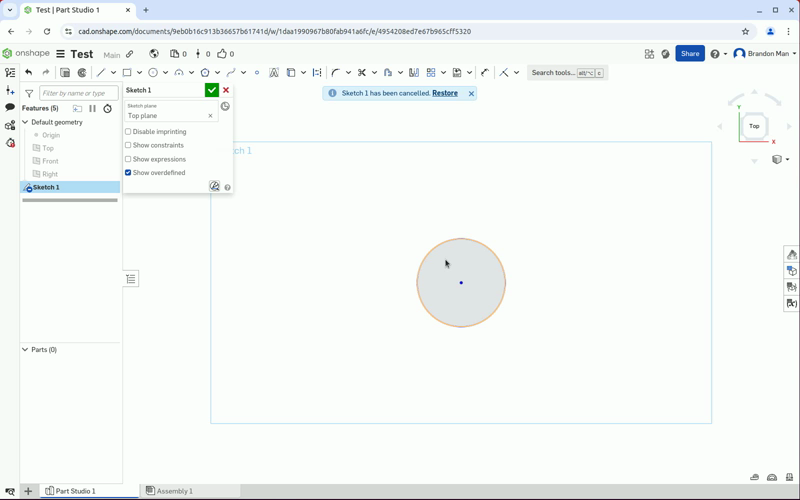
click(445, 259)
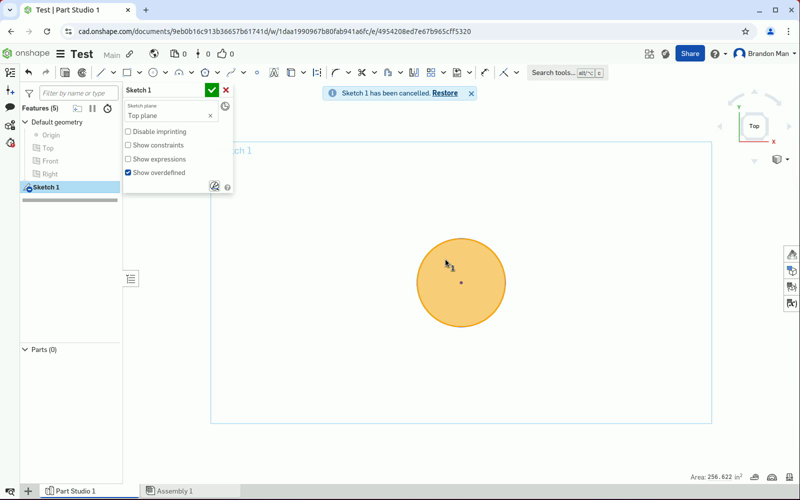
mouse_move(73, 352)
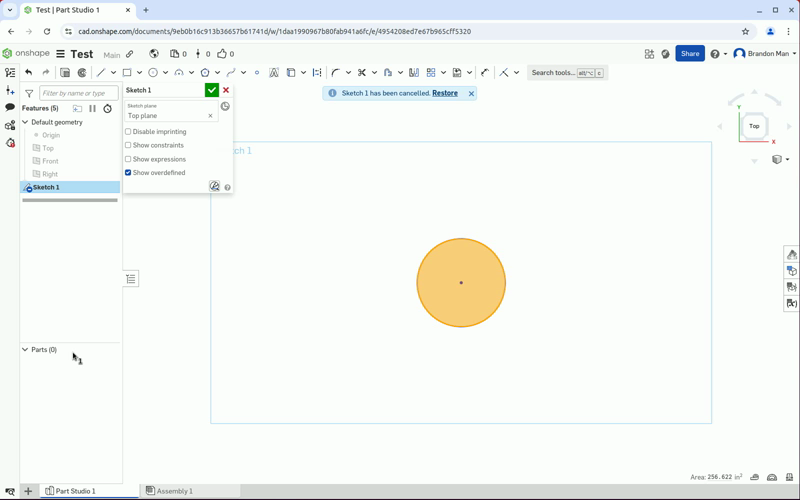
key(shift+y)
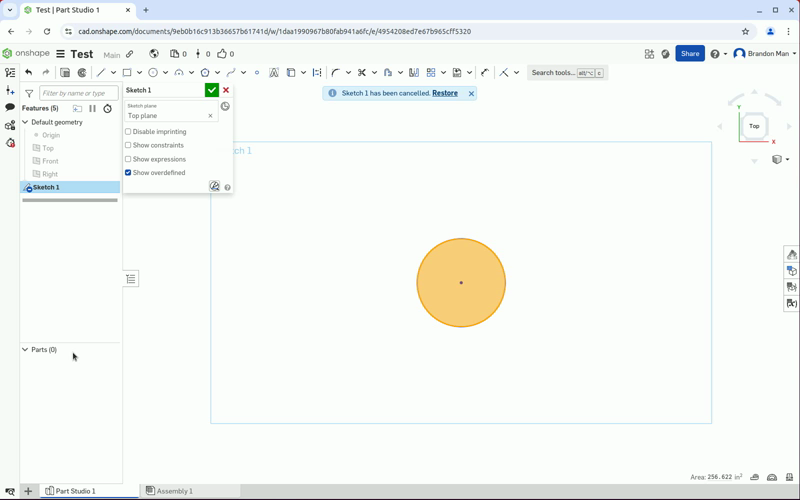
key(shift+e)
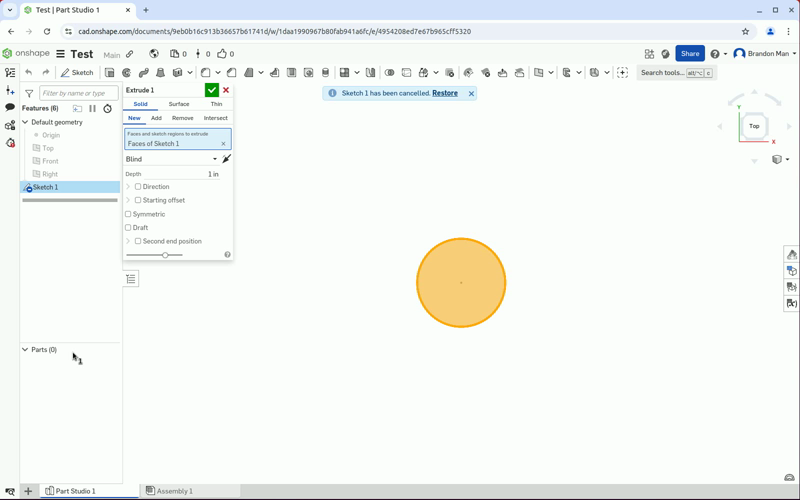
mouse_move(143, 106)
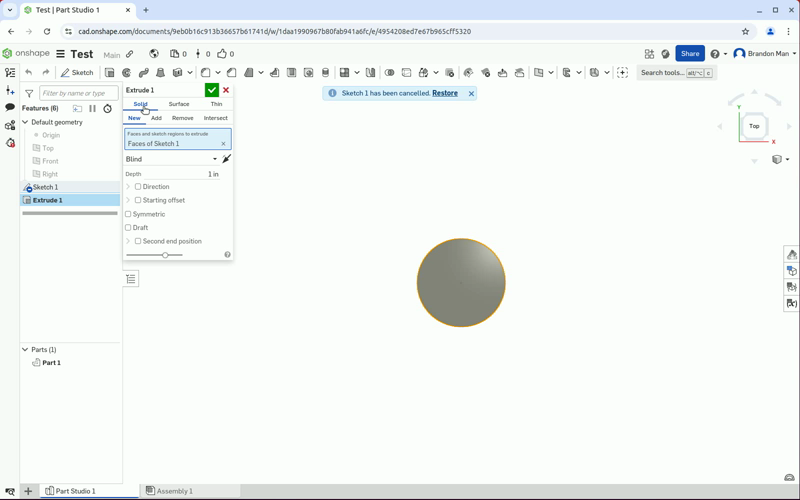
click(143, 106)
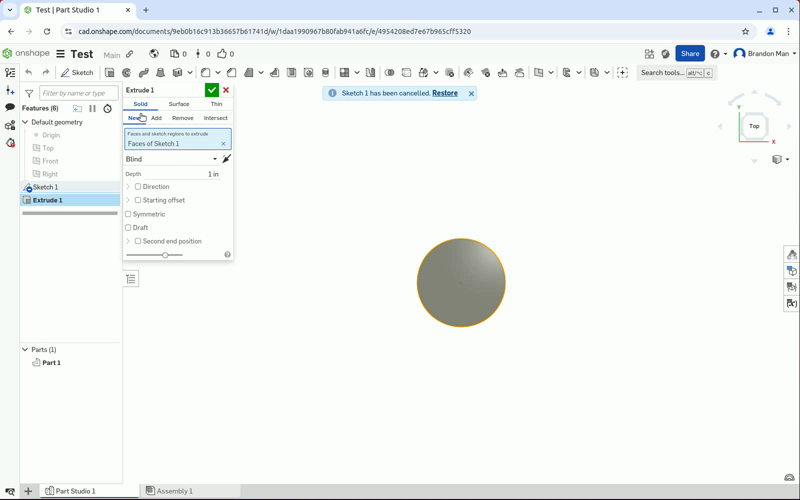
mouse_move(137, 120)
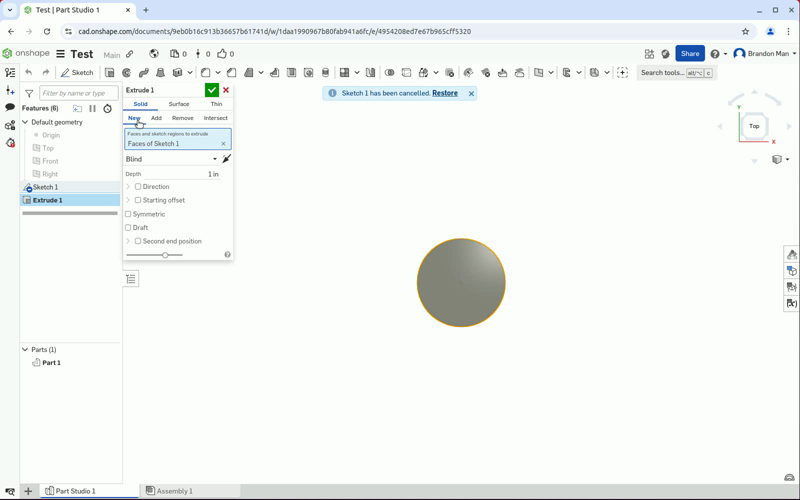
click(137, 120)
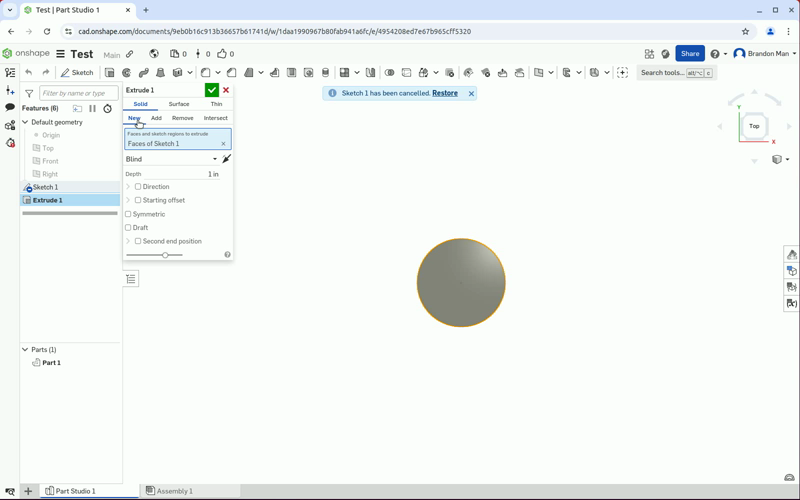
key(tab, 4)
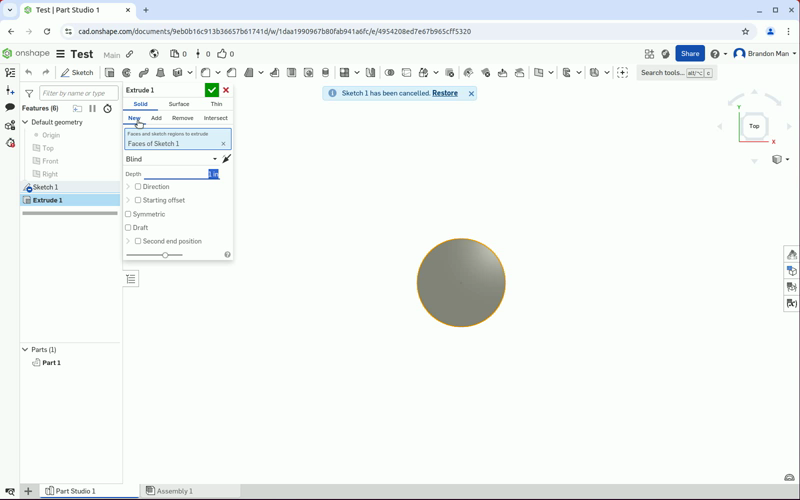
text(23.108)
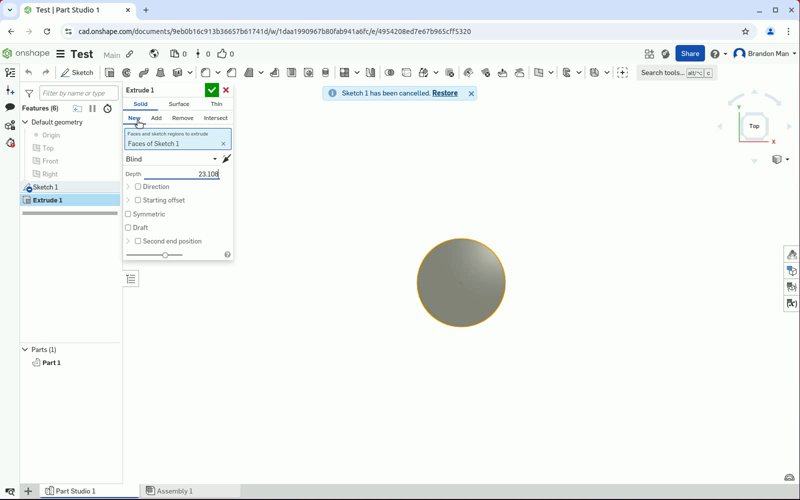
key(enter)
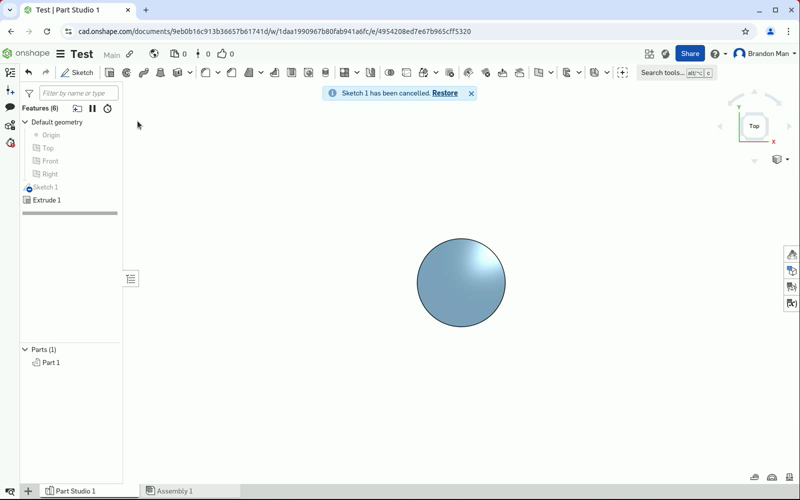
key(shift+h)
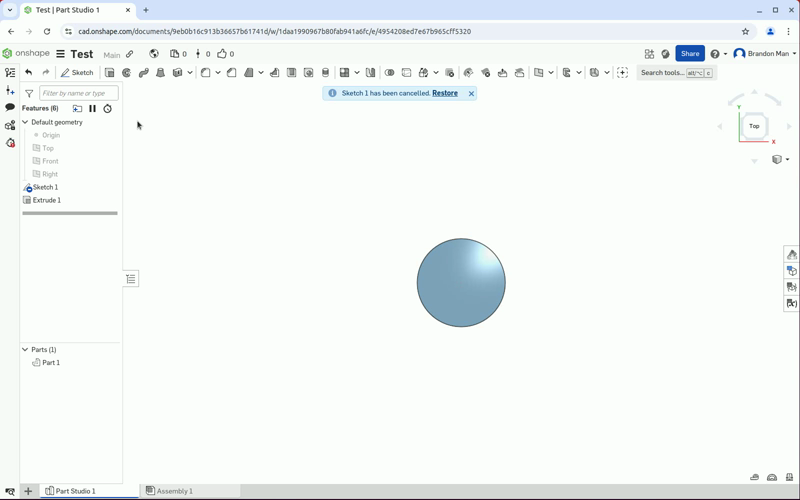
key(shift+h)
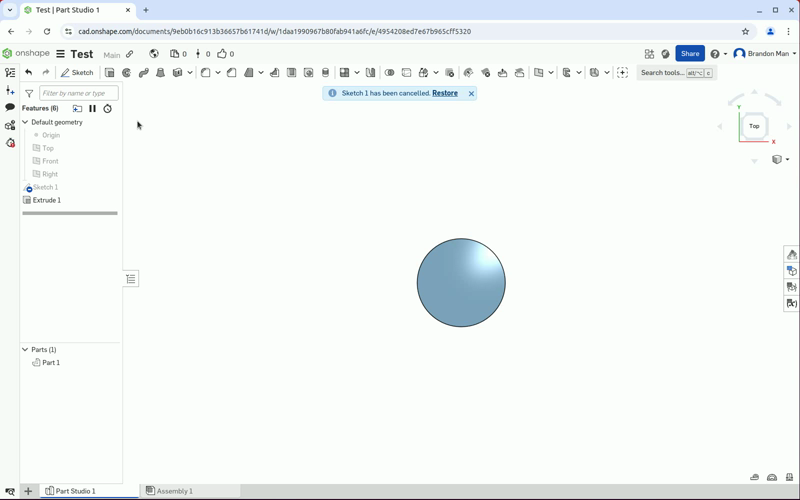
mouse_move(73, 189)
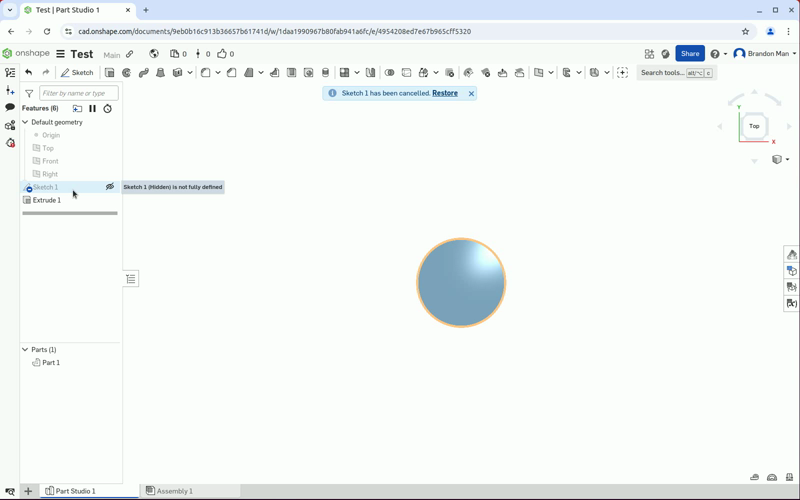
click(73, 189)
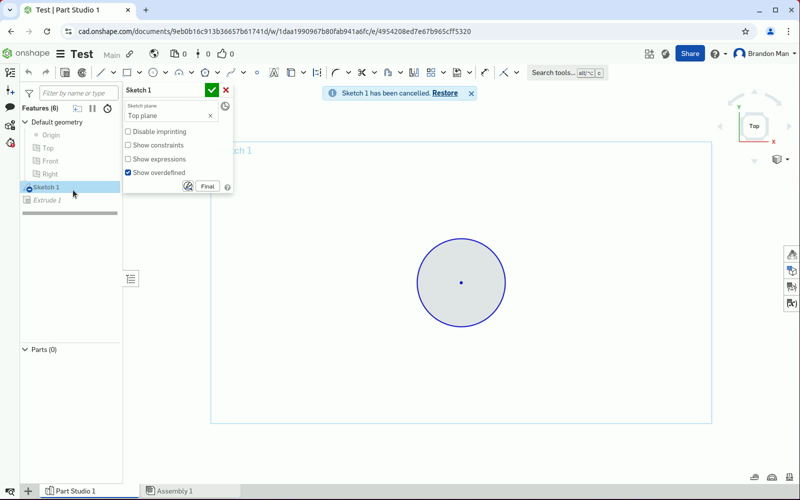
mouse_move(229, 92)
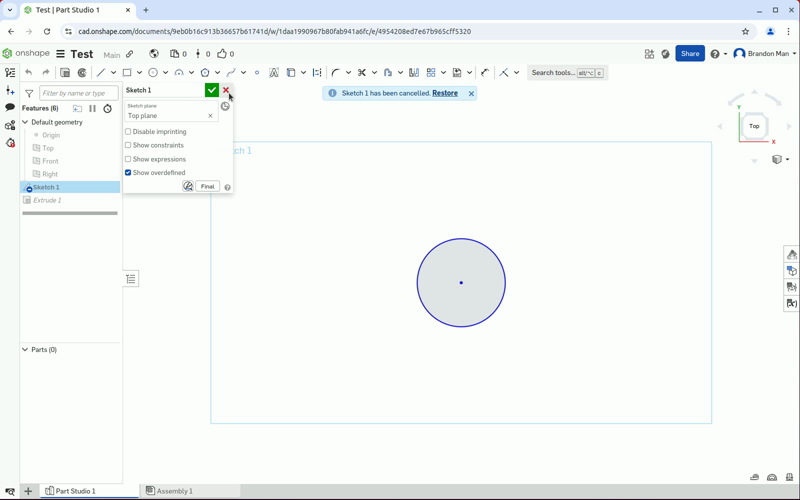
click(229, 92)
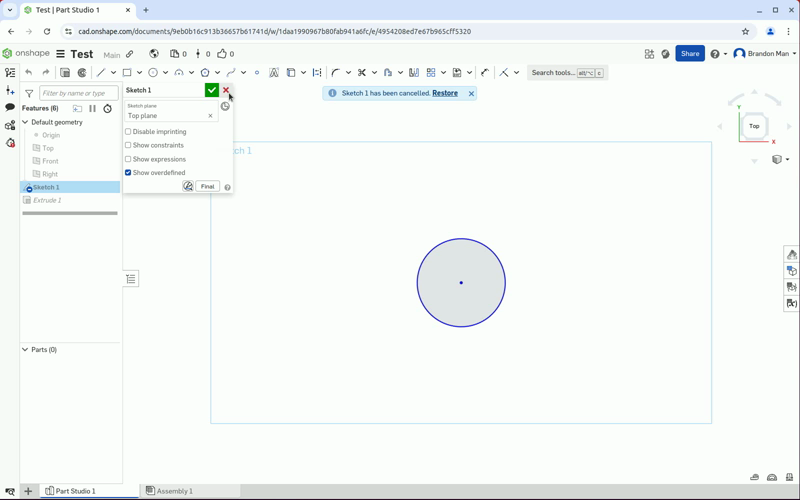
key(shift+s)
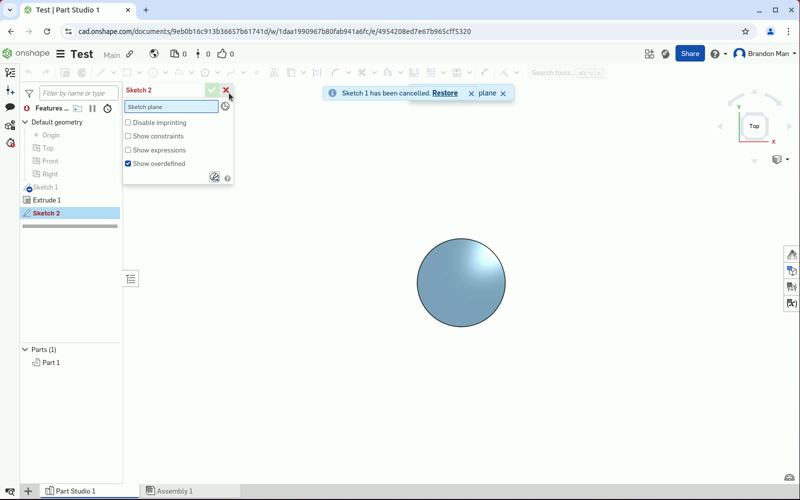
mouse_move(73, 150)
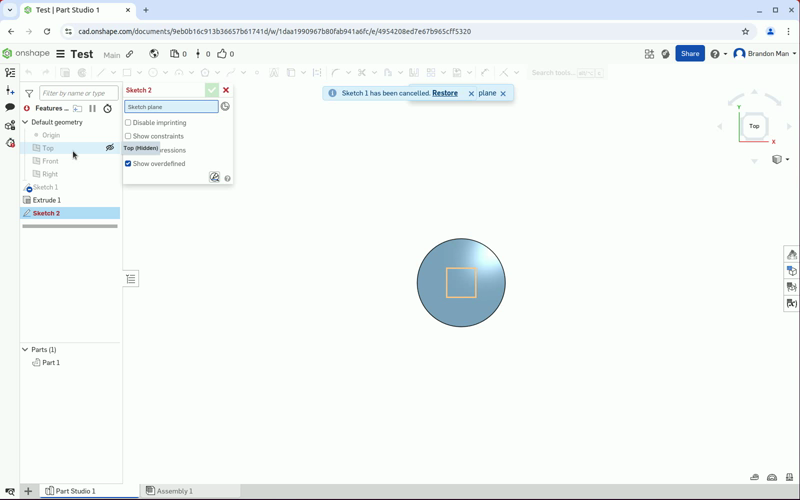
click(73, 150)
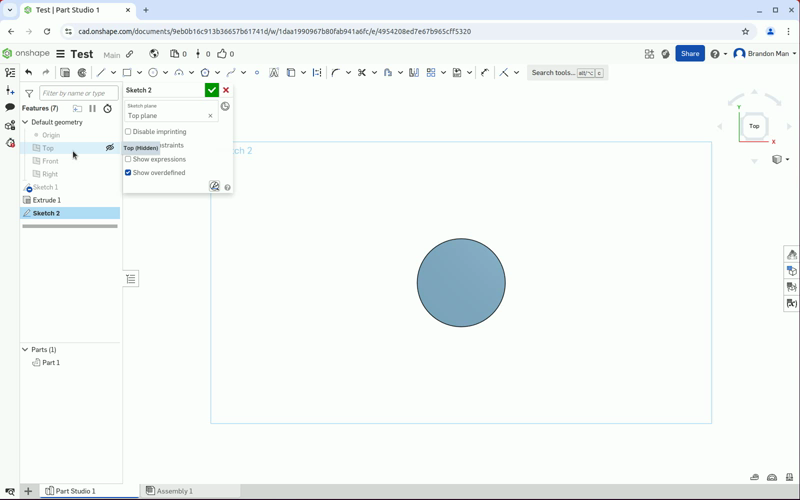
mouse_move(73, 352)
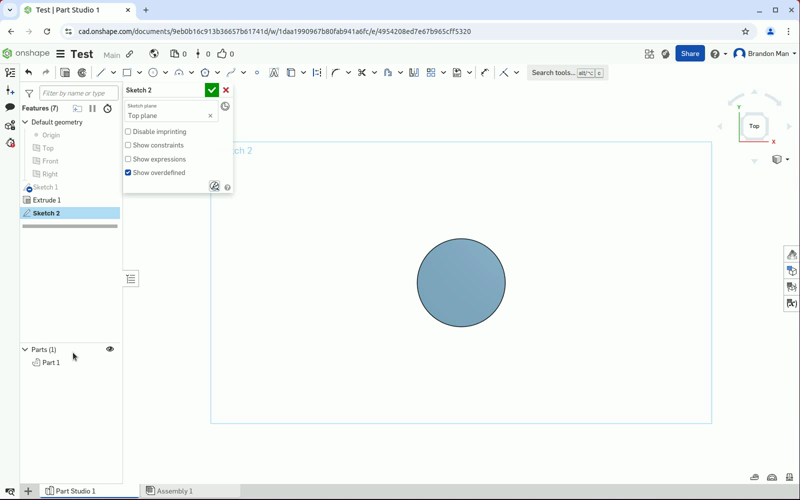
key(y)
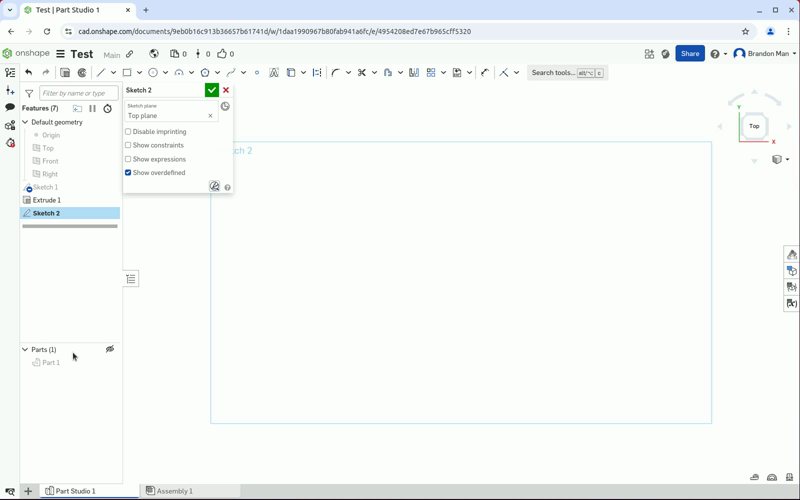
key(c)
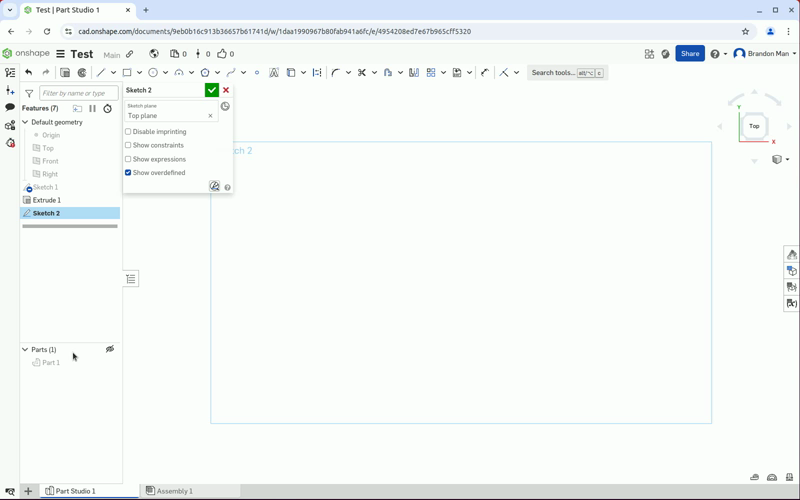
key_down(shift)
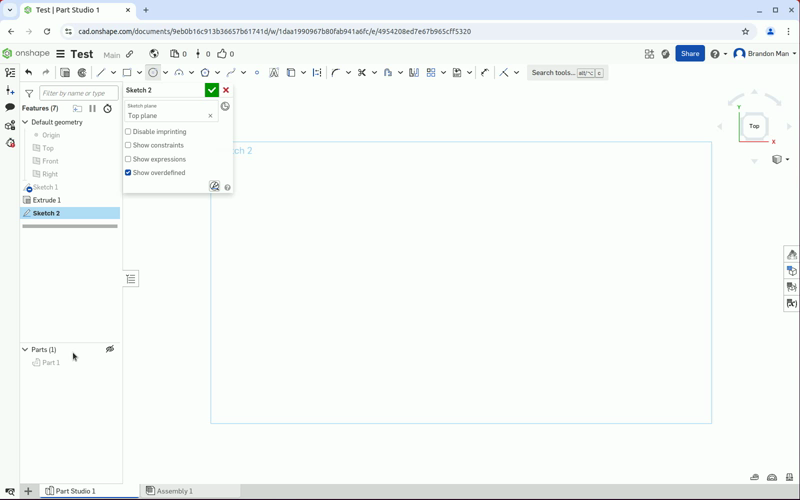
mouse_move(461, 282)
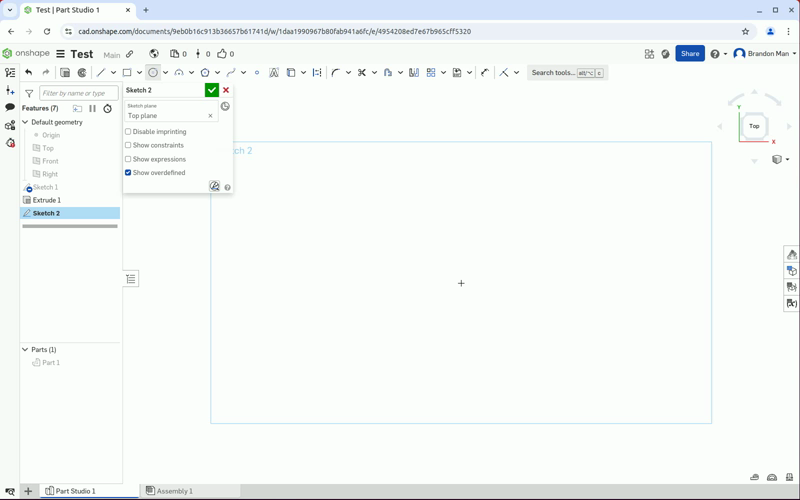
click(461, 282)
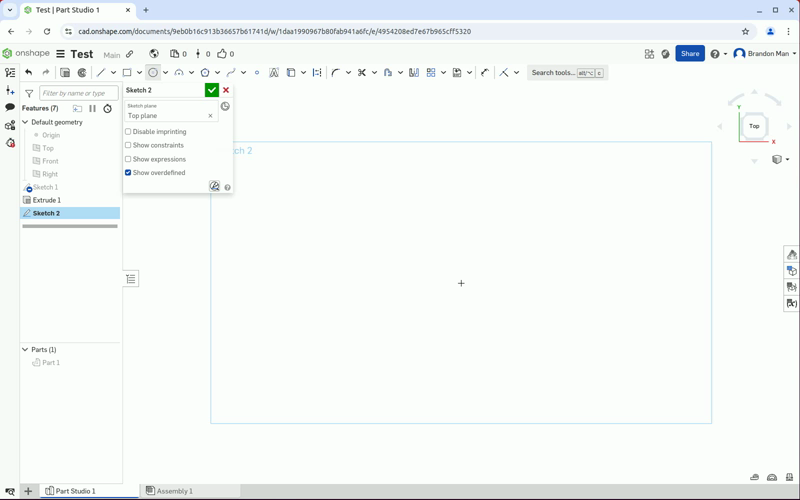
key_up(shift)
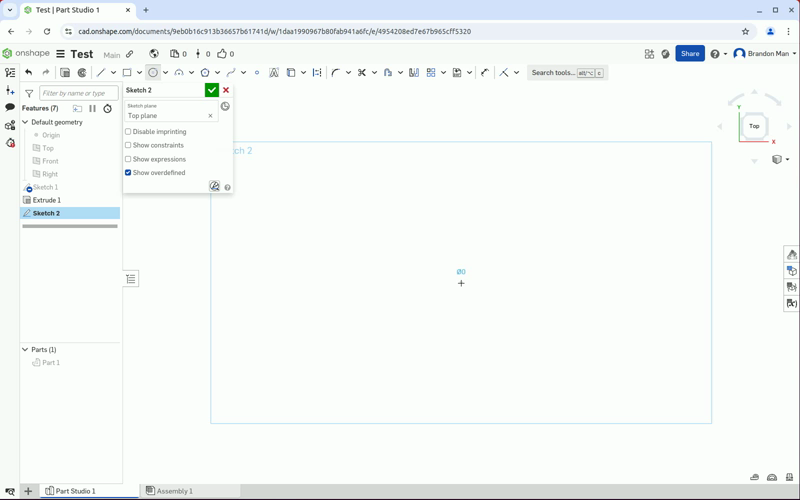
mouse_move(504, 282)
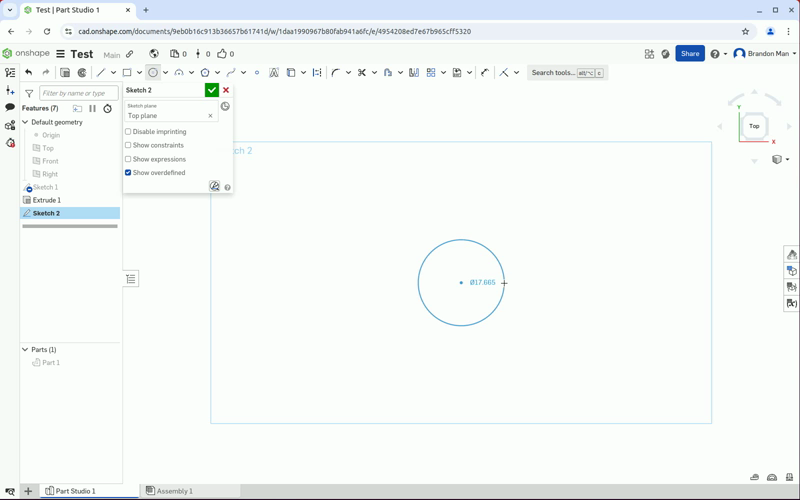
click(504, 282)
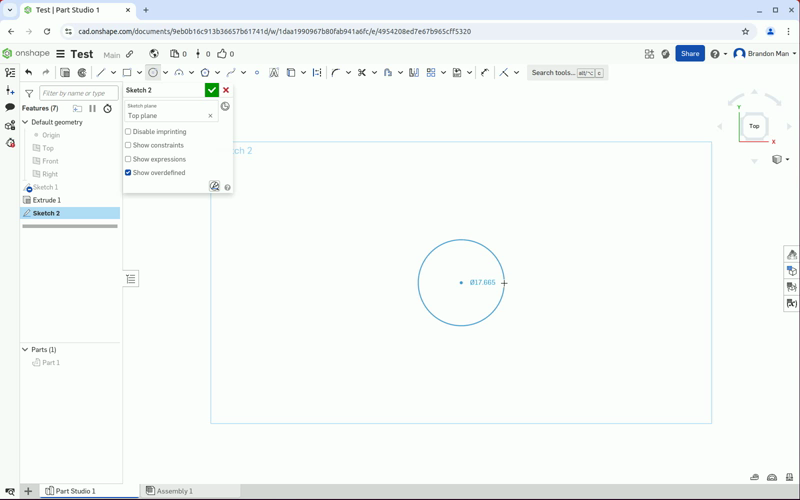
key(esc)
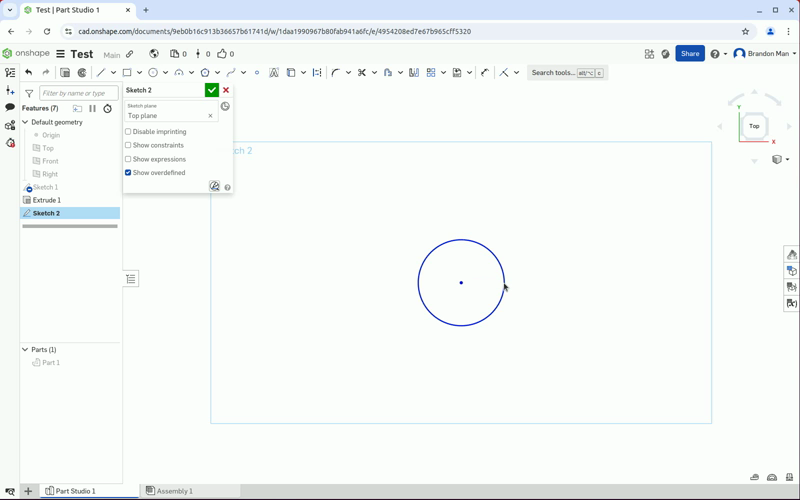
mouse_move(483, 285)
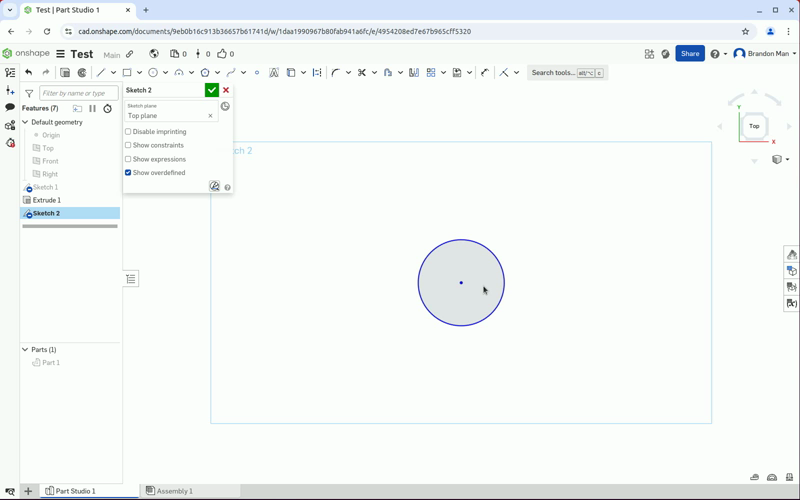
click(483, 285)
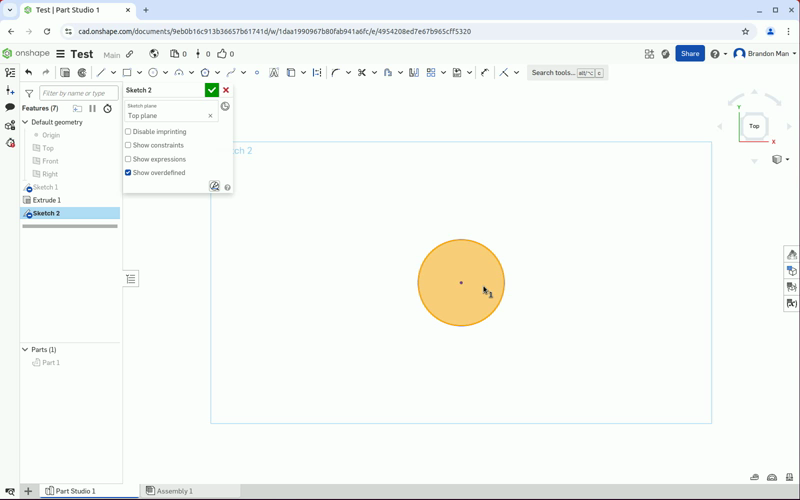
mouse_move(73, 352)
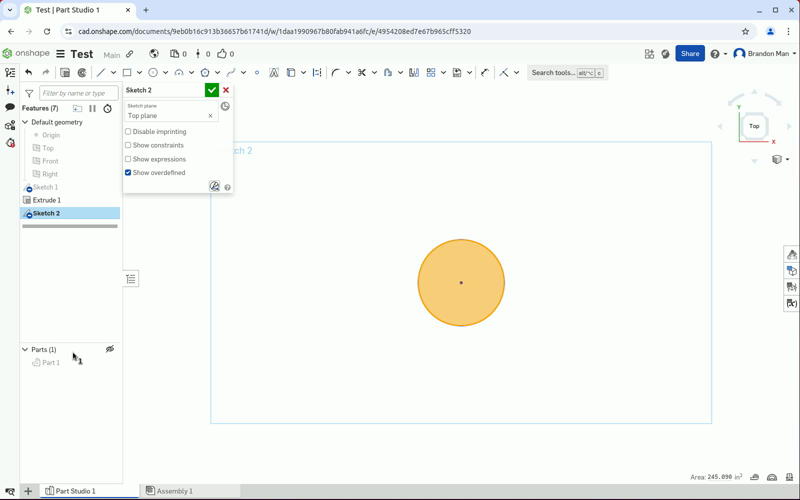
key(shift+y)
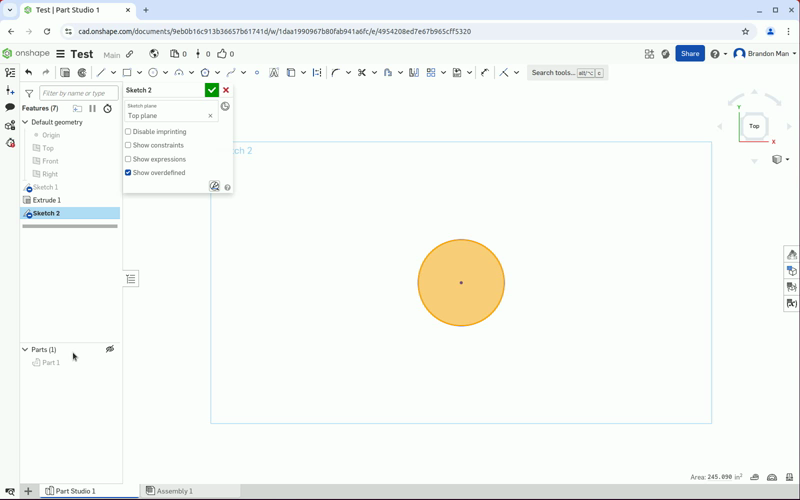
key(shift+e)
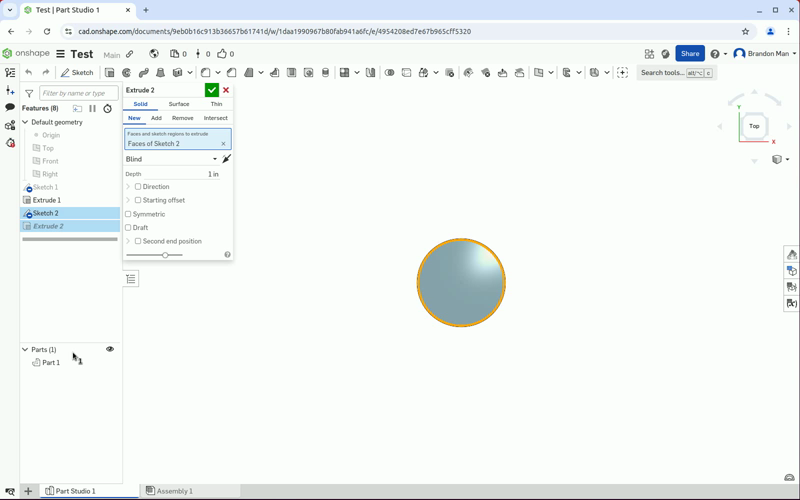
mouse_move(143, 106)
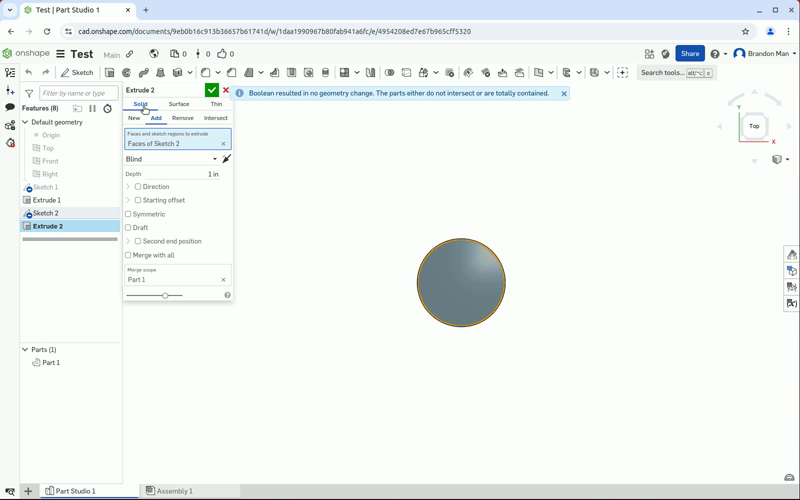
click(143, 106)
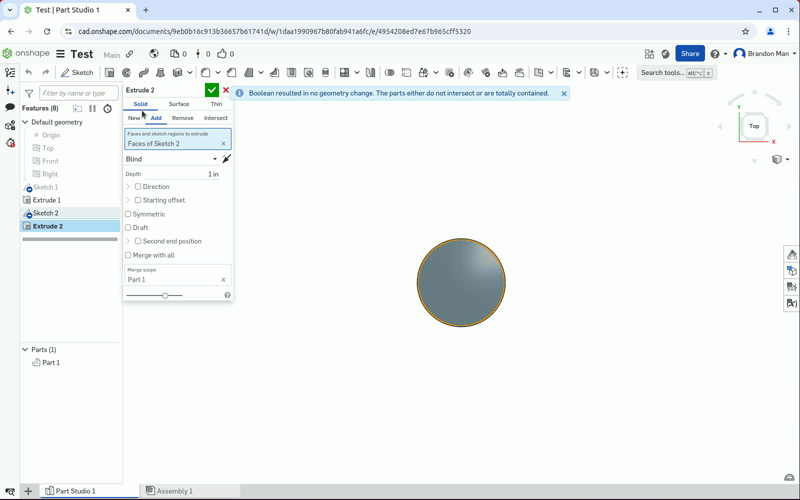
mouse_move(137, 120)
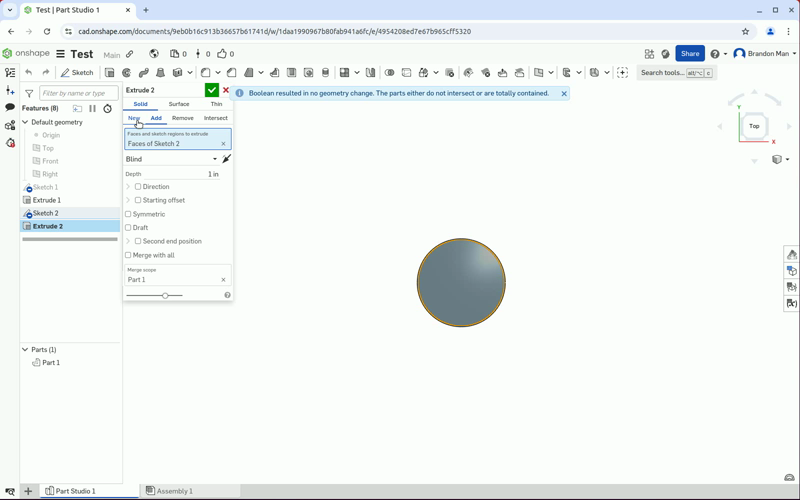
click(137, 120)
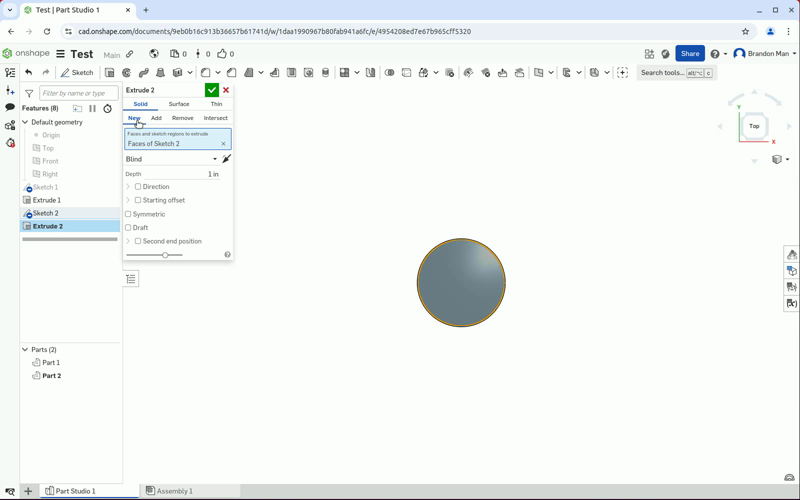
key(tab, 4)
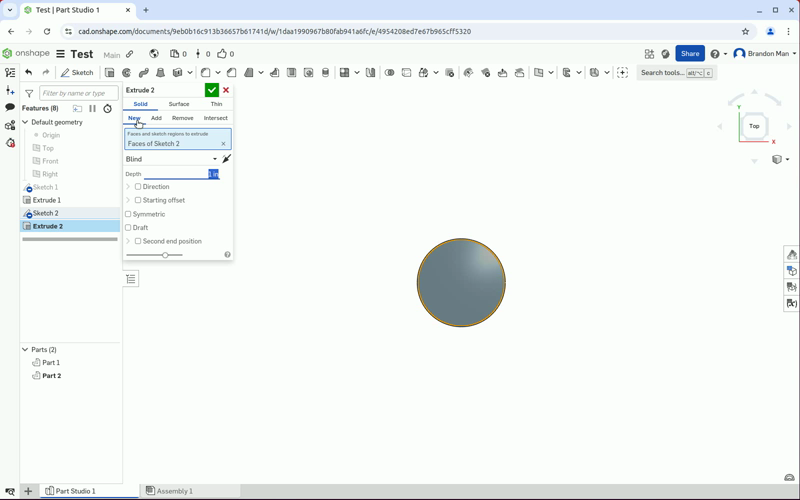
text(1.926)
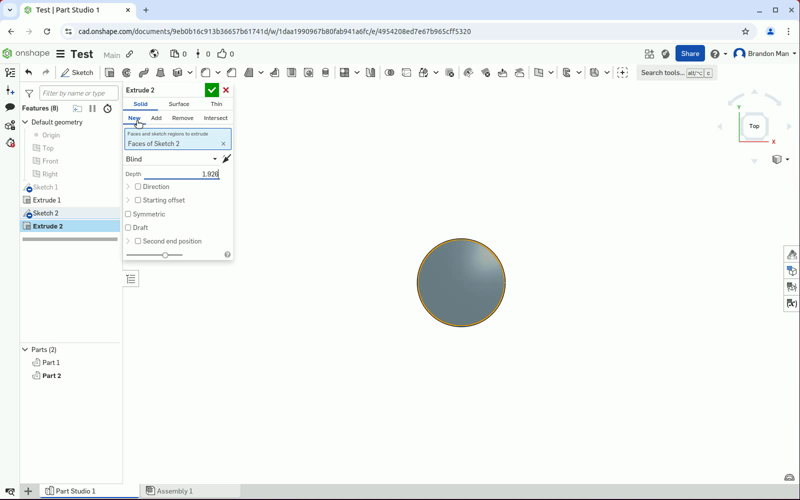
key(enter)
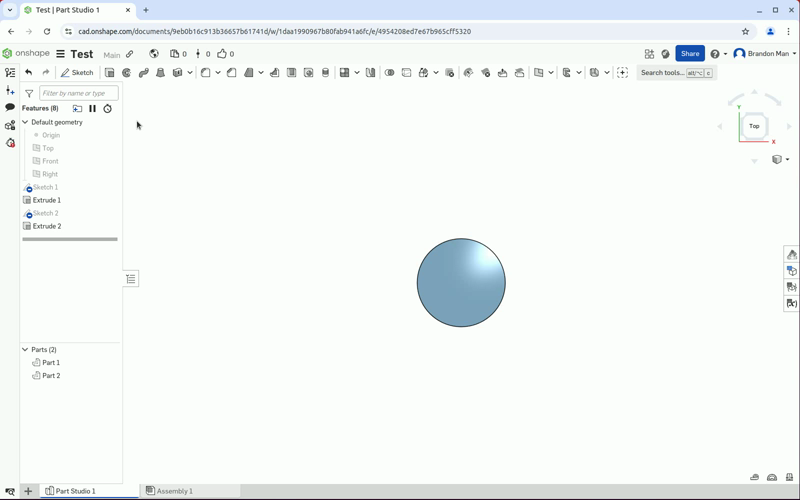
key(shift+h)
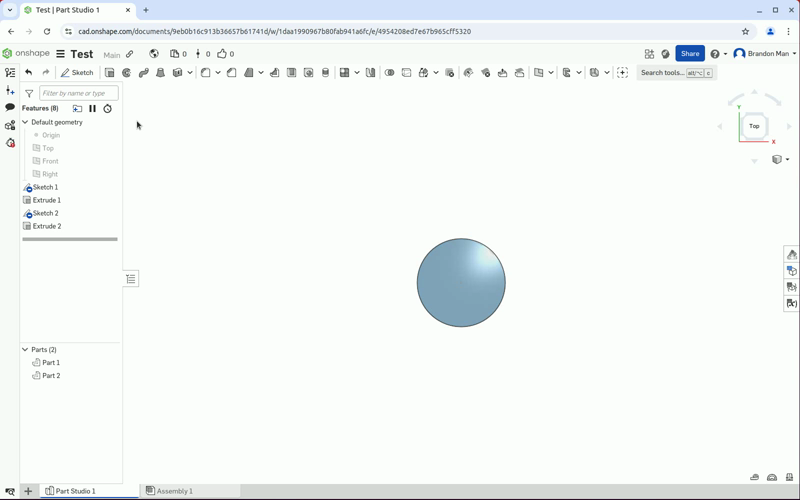
key(shift+h)
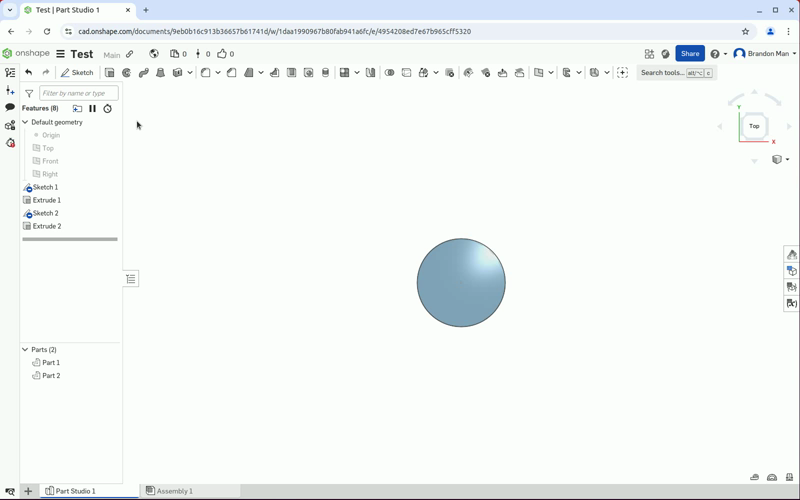
key(shift+7)
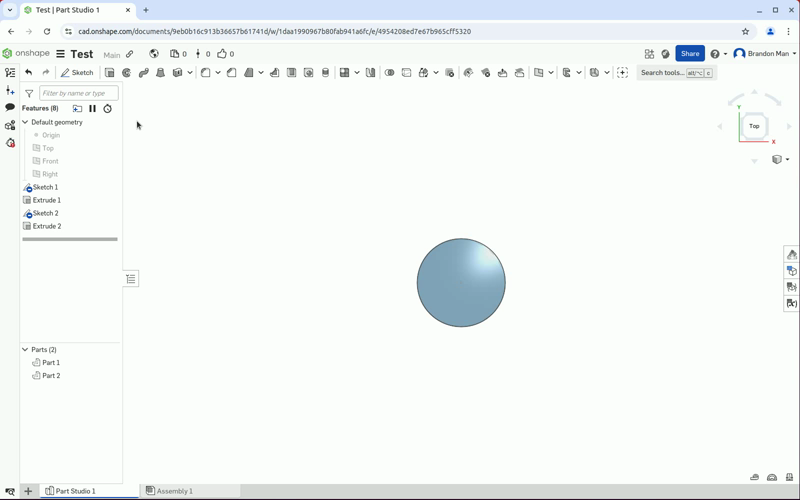
key(up, 3)
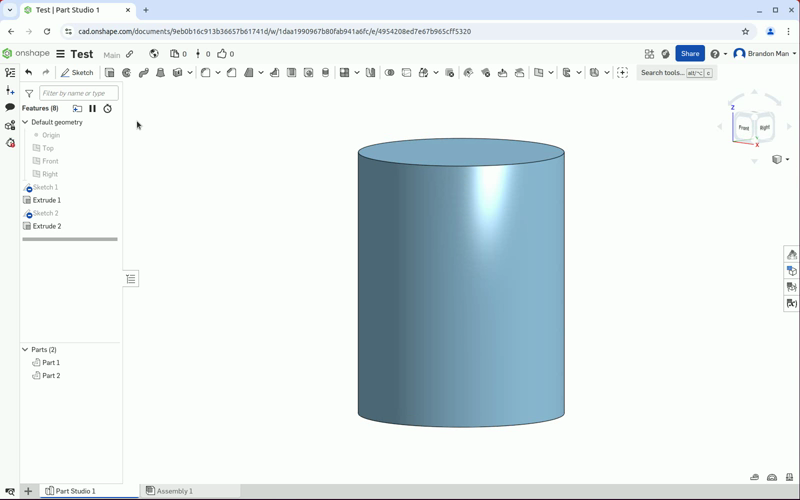
key(left, 3)
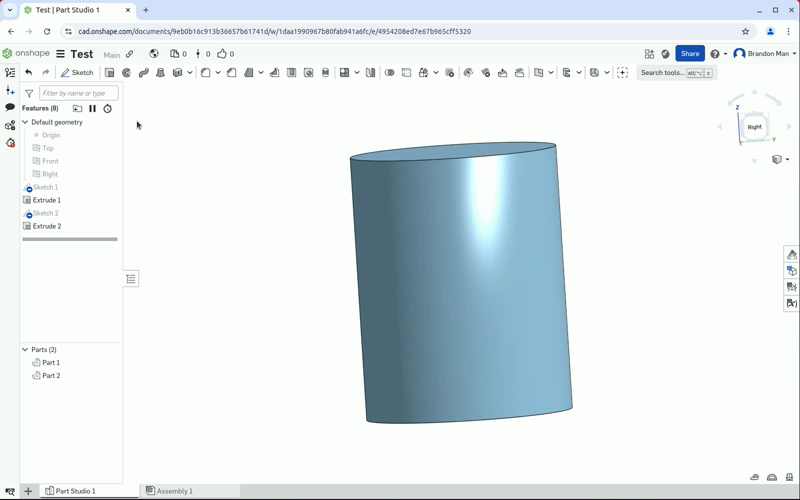
key(right, 3)
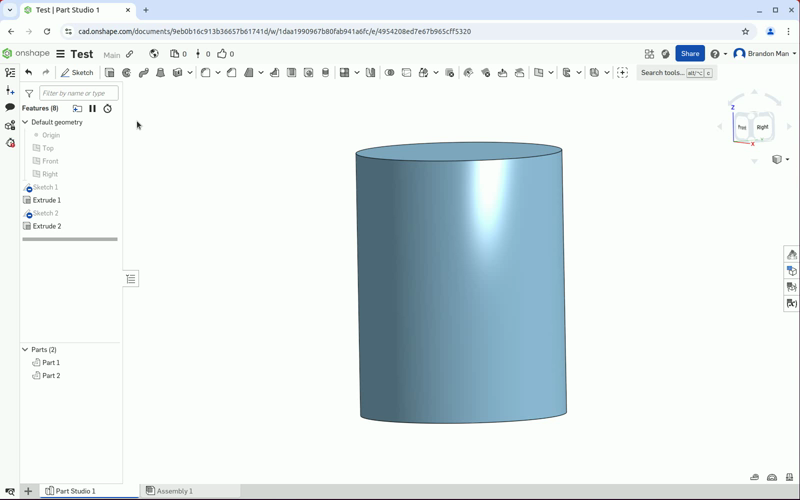
key(down, 3)
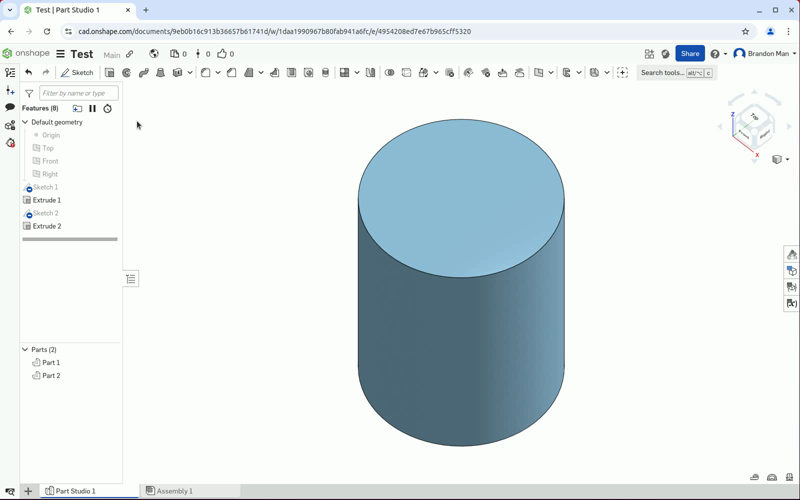
mouse_move(73, 189)
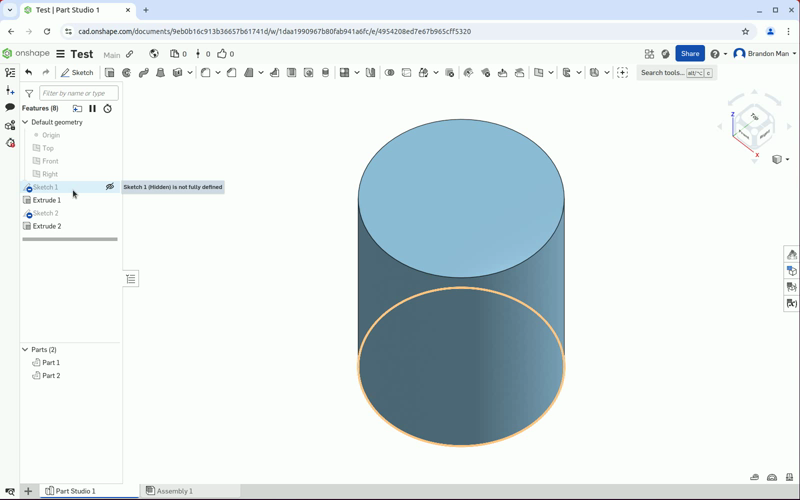
click(73, 189)